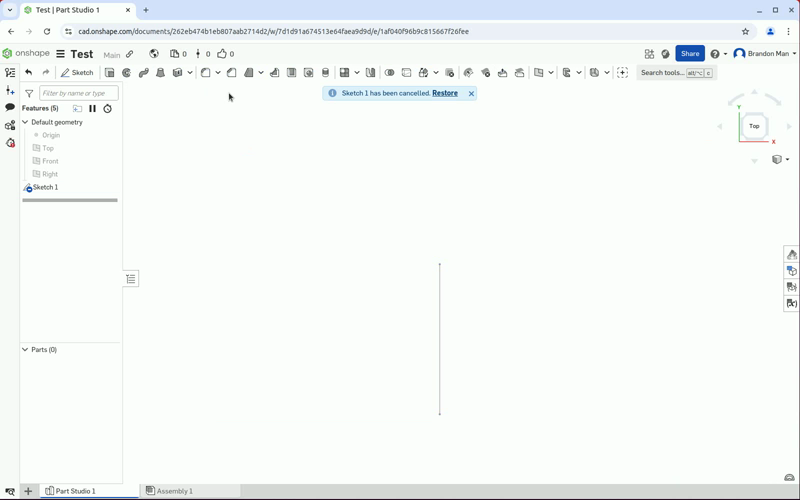
key(shift+h)
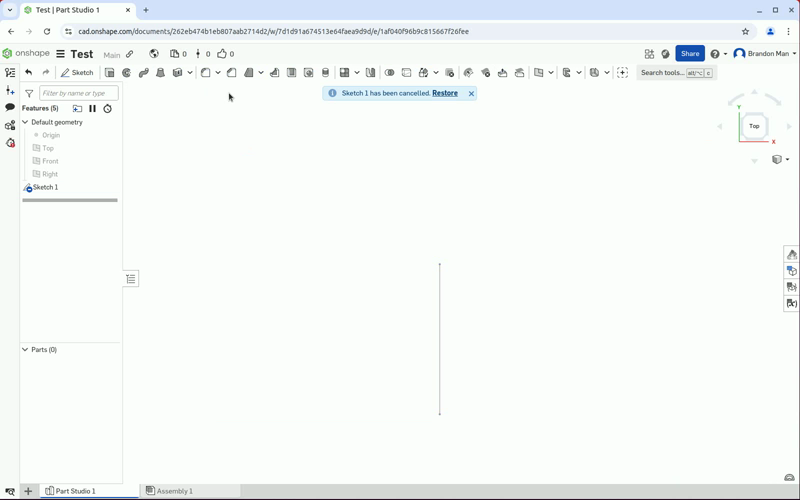
key(shift+s)
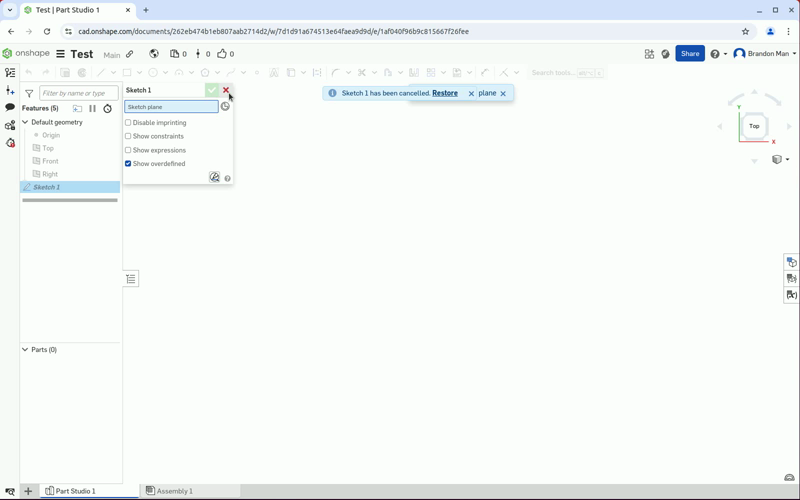
mouse_move(73, 150)
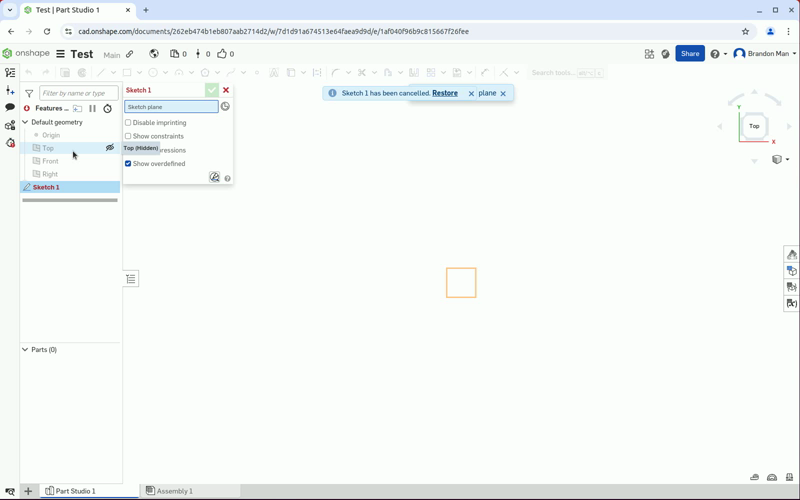
click(73, 150)
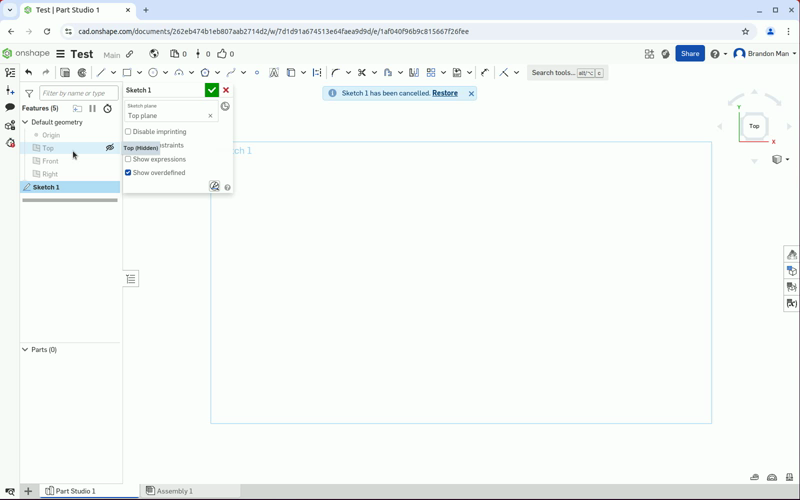
mouse_move(73, 352)
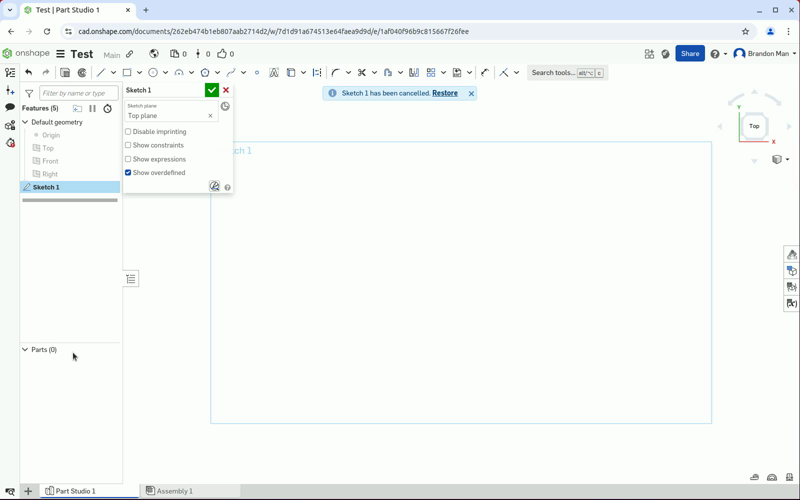
key(y)
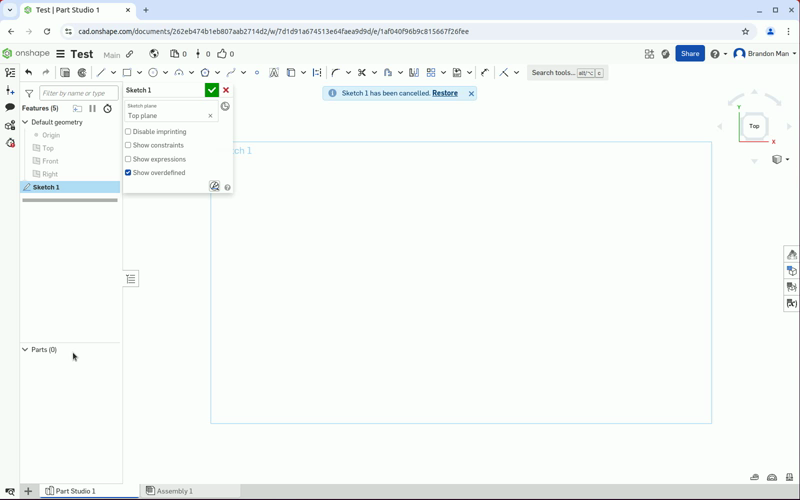
key(c)
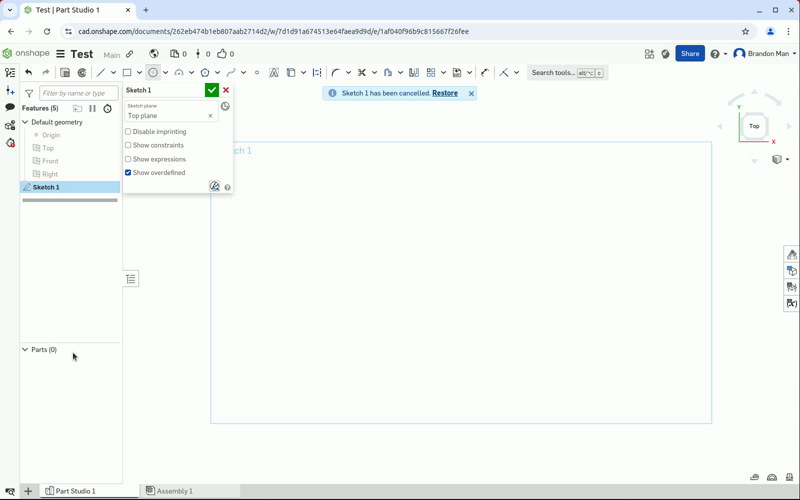
key_down(shift)
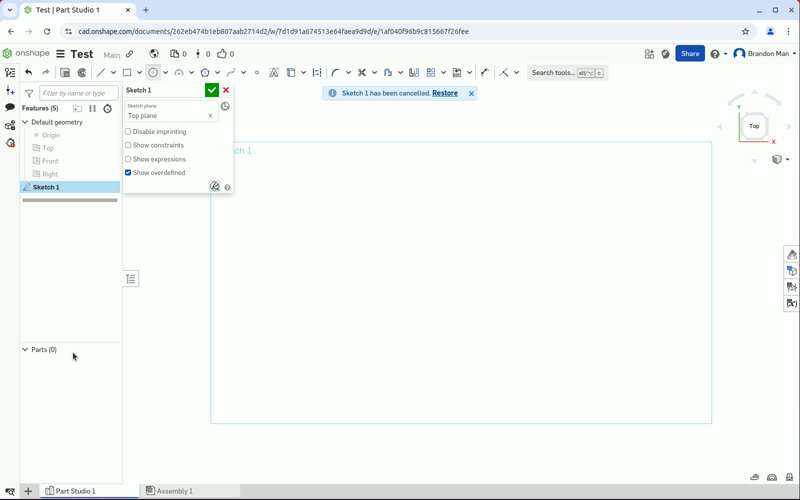
mouse_move(461, 282)
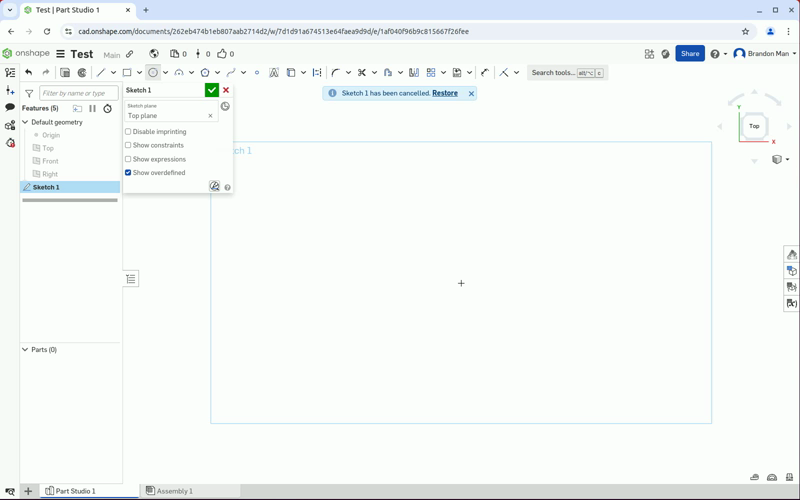
click(461, 282)
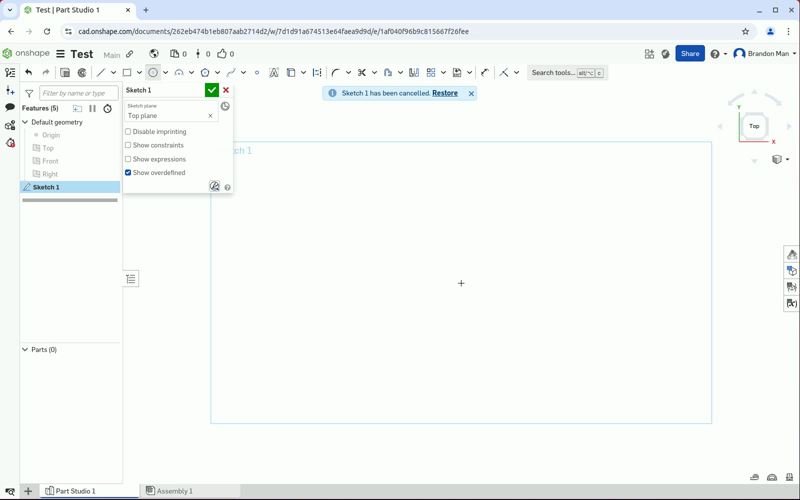
key_up(shift)
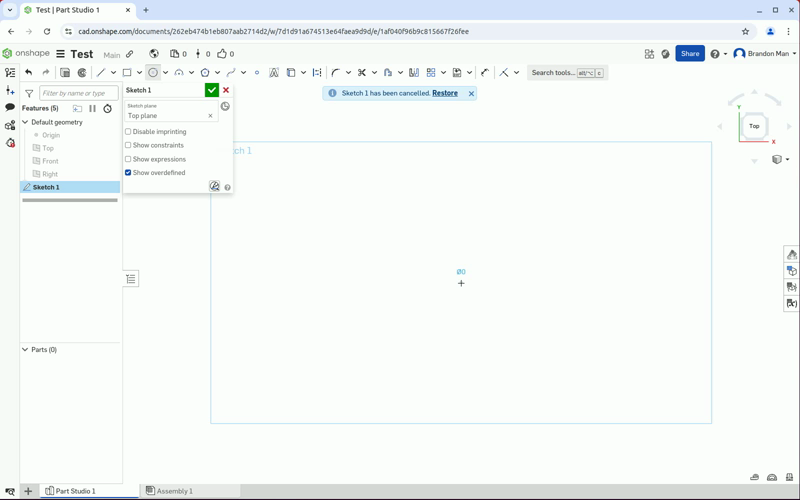
mouse_move(526, 282)
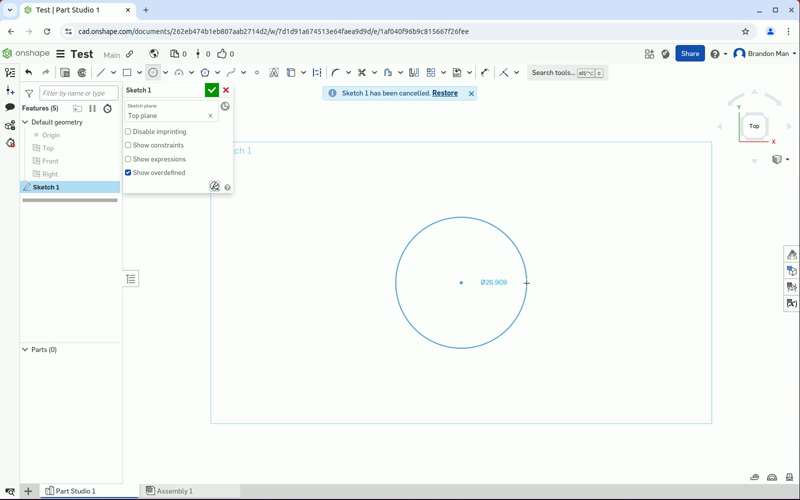
click(526, 282)
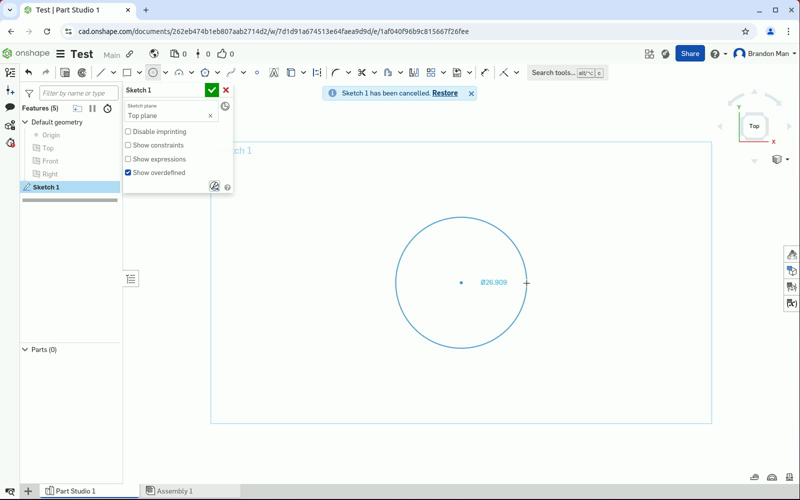
key(esc)
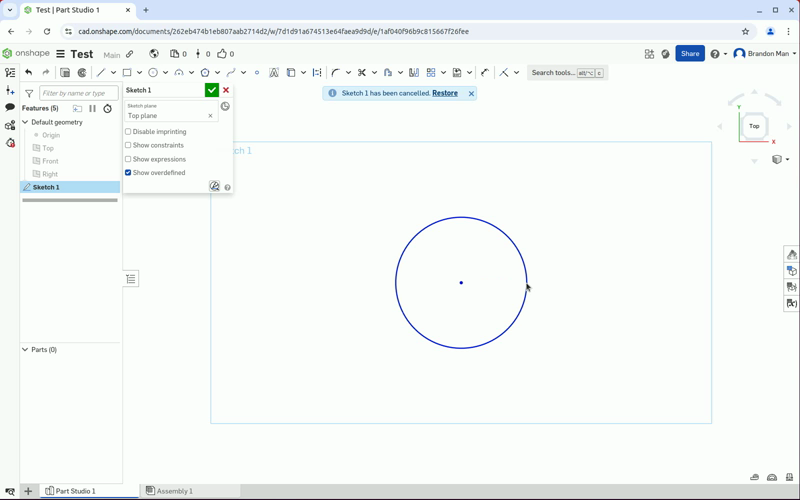
key(c)
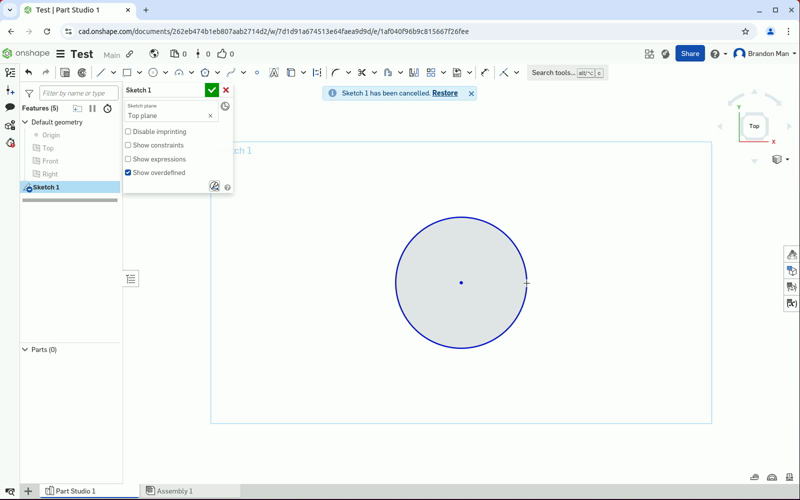
key_down(shift)
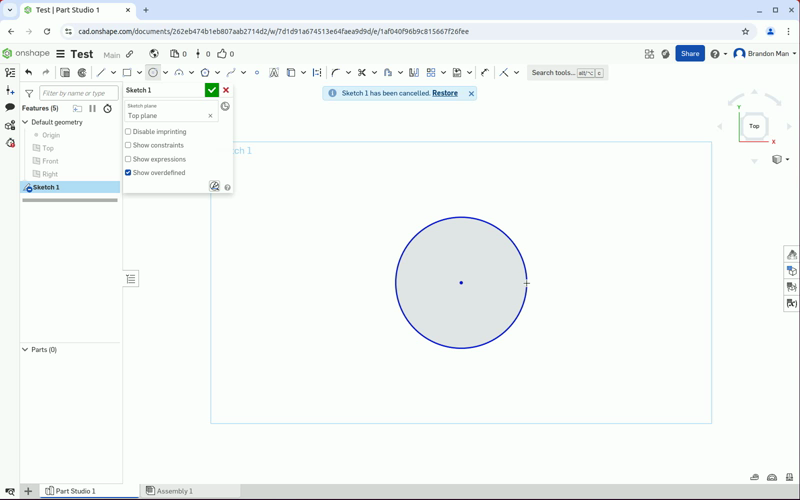
mouse_move(461, 282)
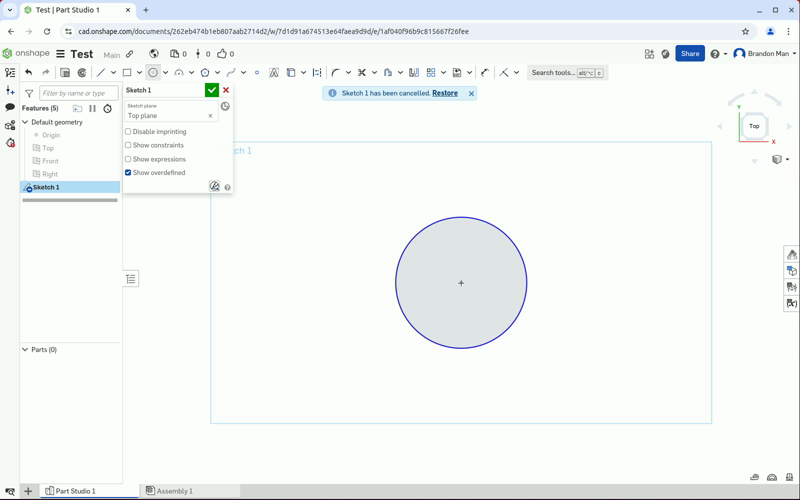
click(461, 282)
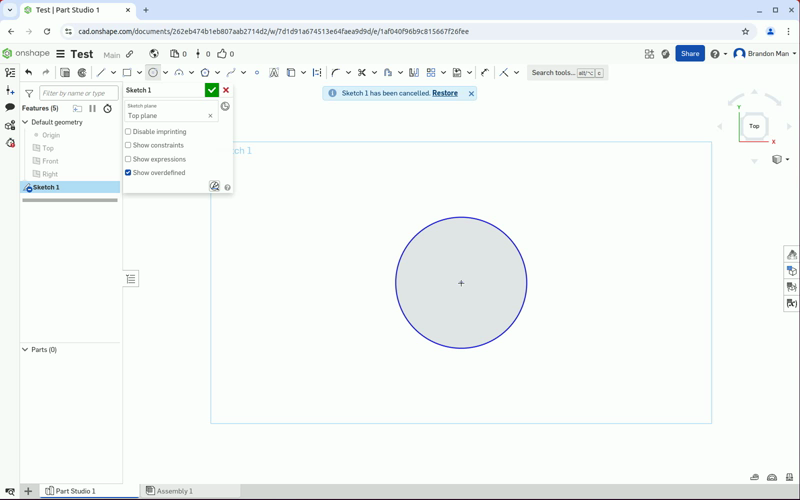
key_up(shift)
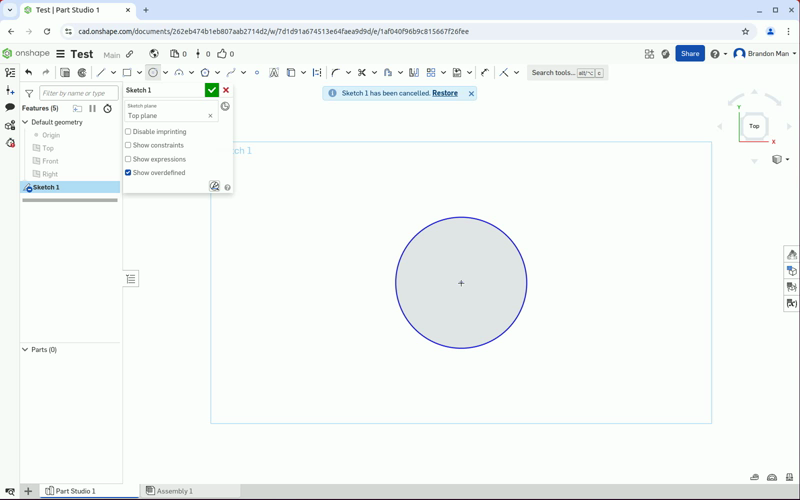
mouse_move(510, 282)
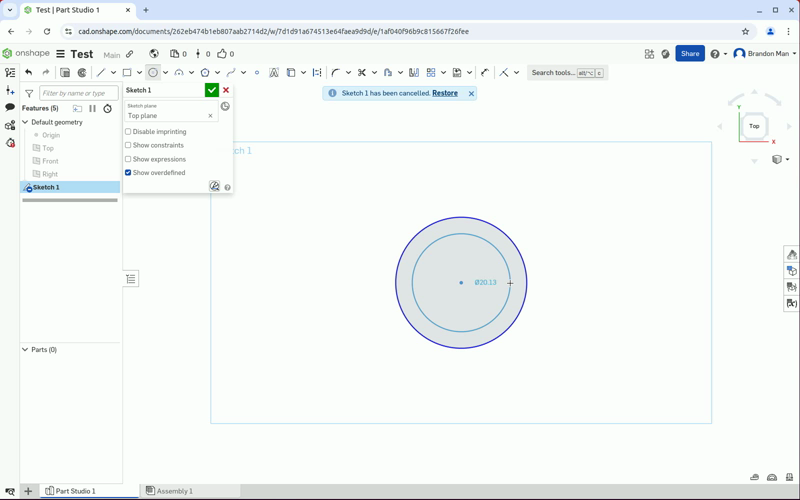
click(510, 282)
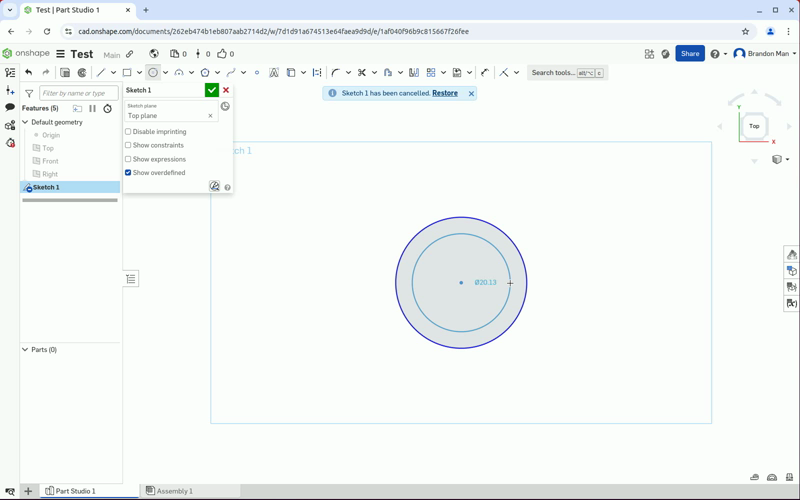
key(esc)
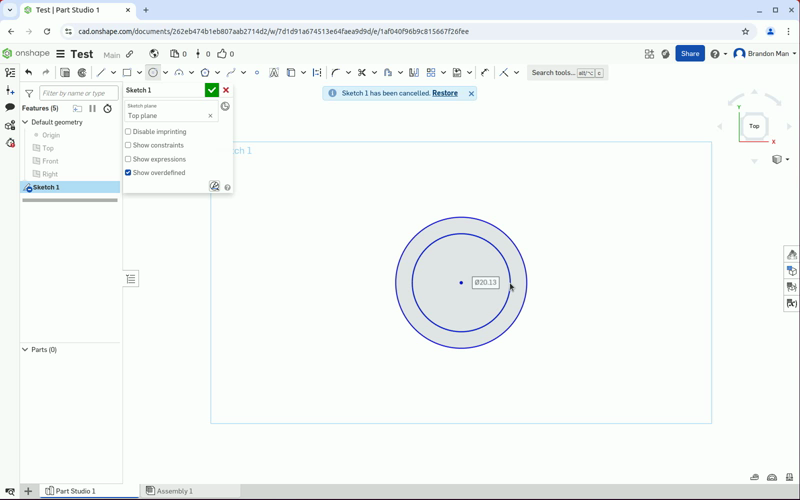
mouse_move(410, 262)
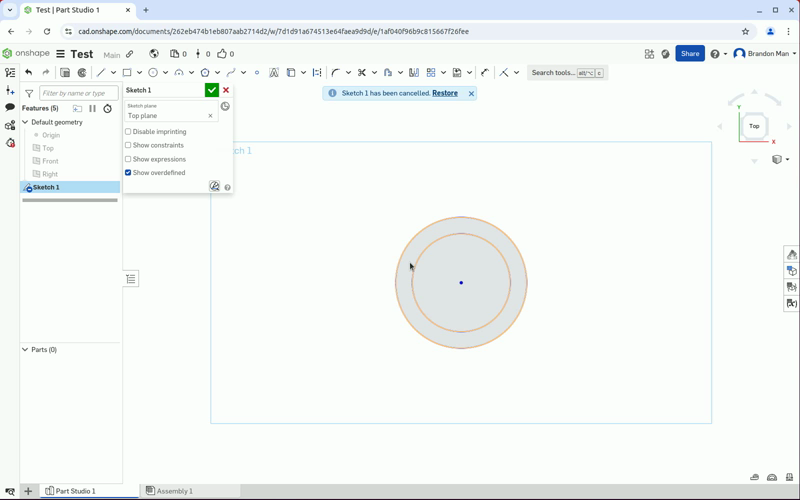
click(410, 262)
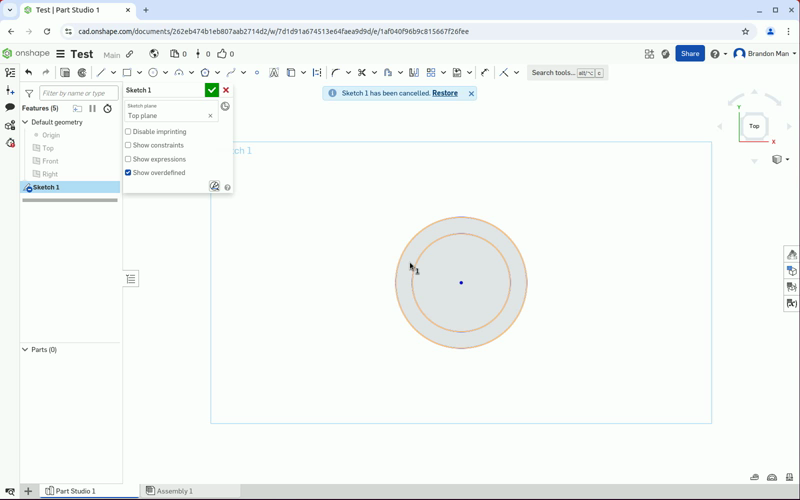
mouse_move(73, 352)
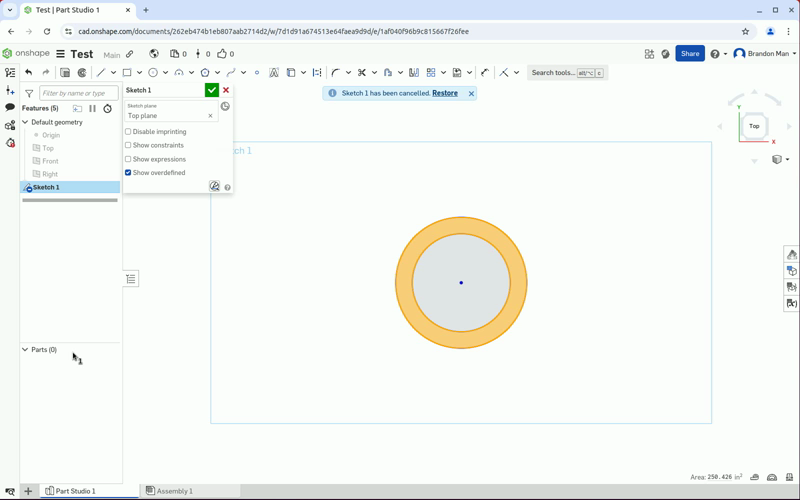
key(shift+y)
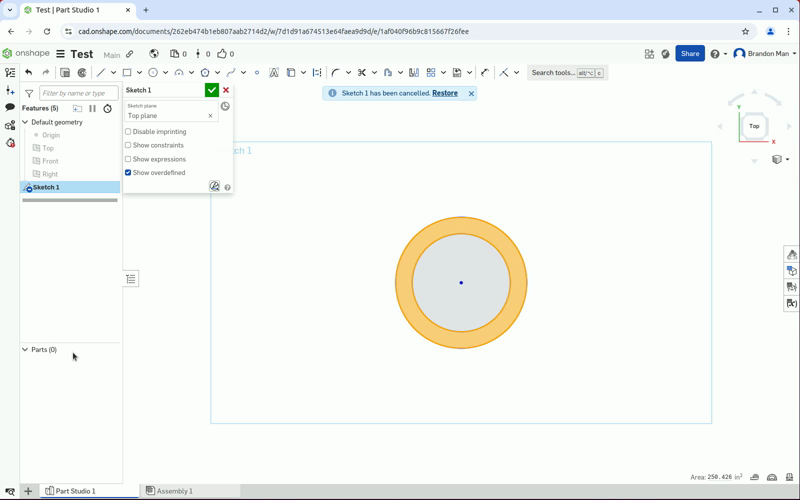
key(shift+e)
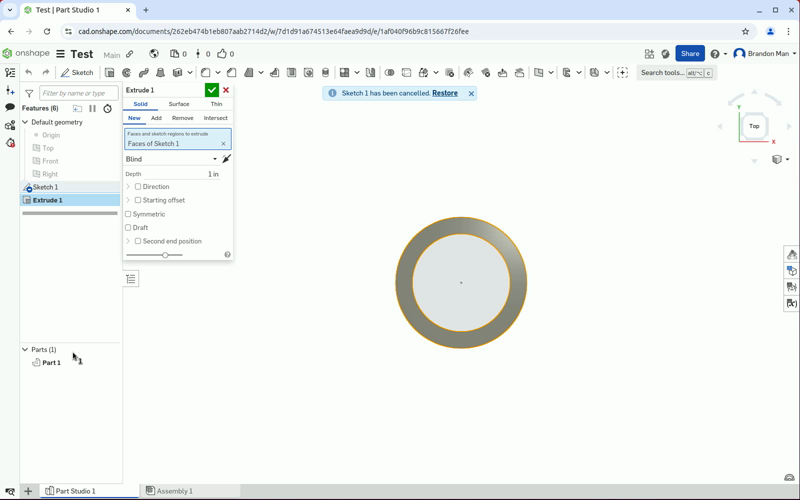
mouse_move(143, 106)
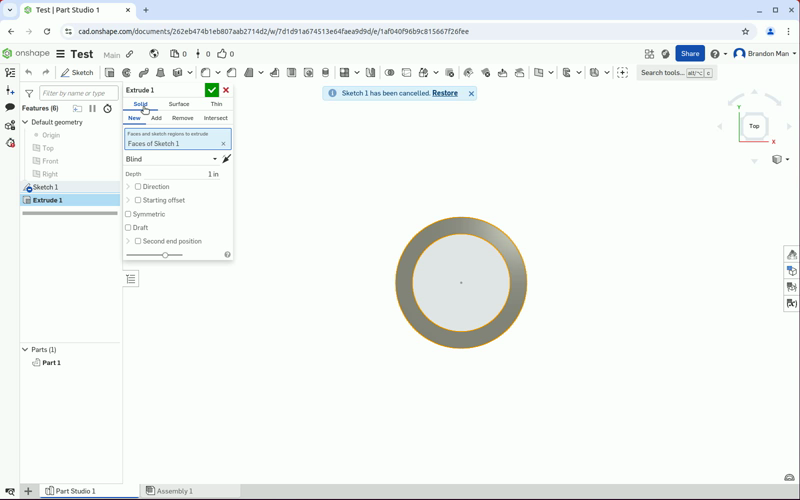
click(143, 106)
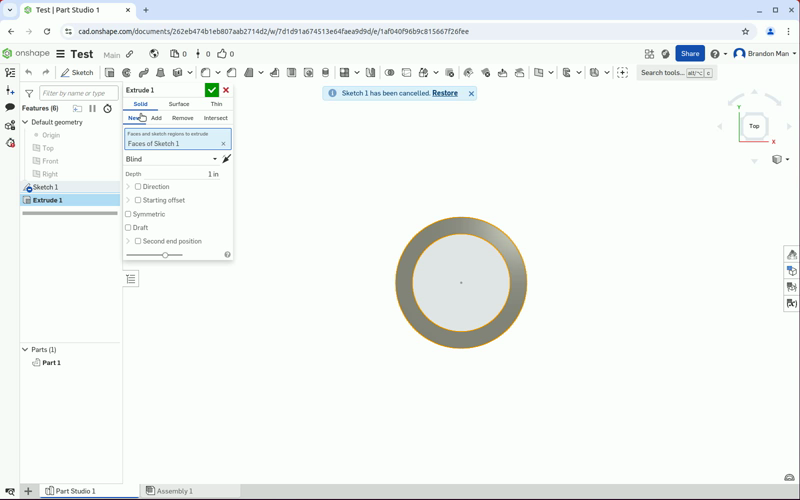
mouse_move(137, 120)
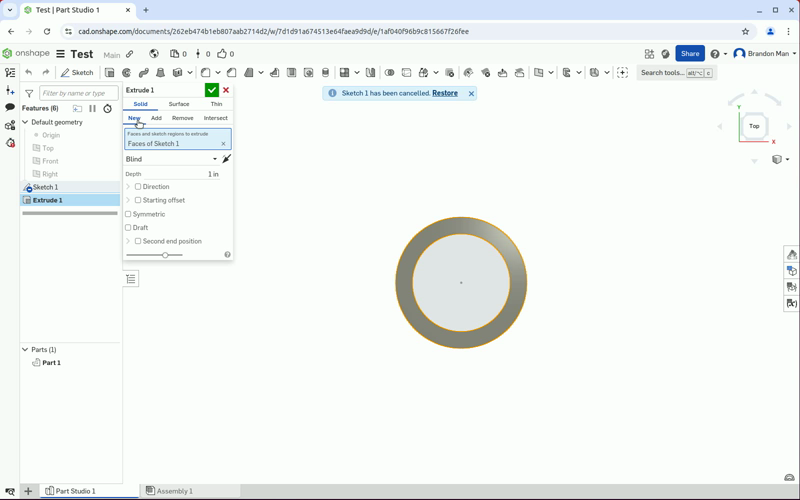
click(137, 120)
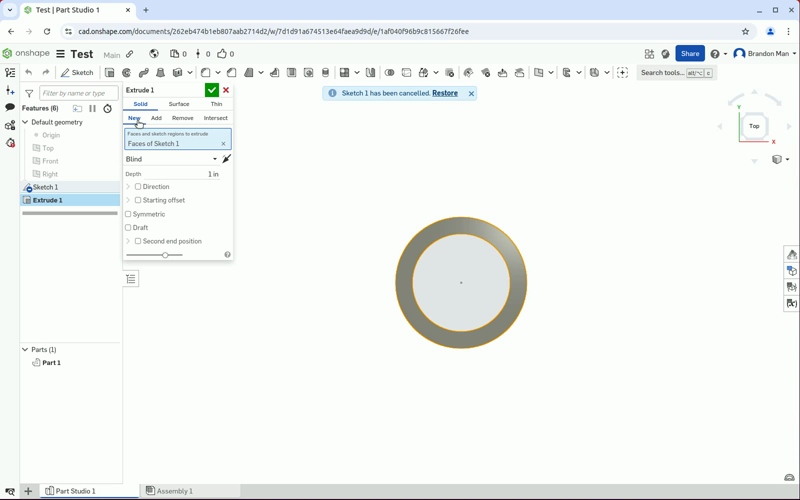
key(tab, 4)
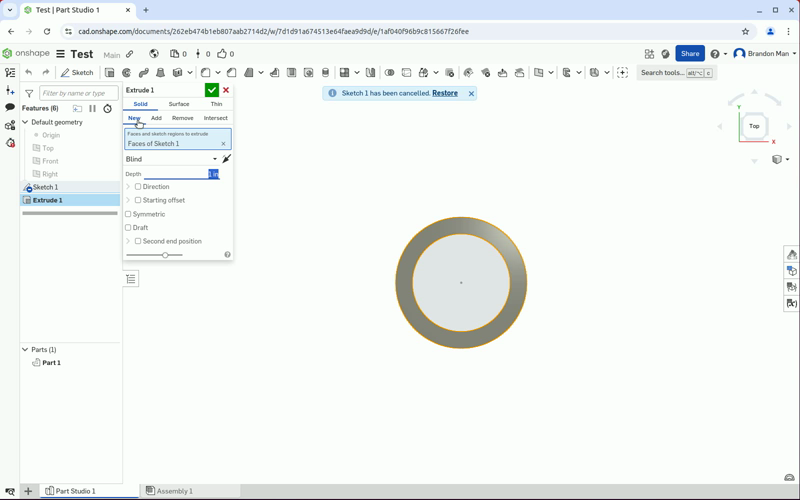
text(3.129)
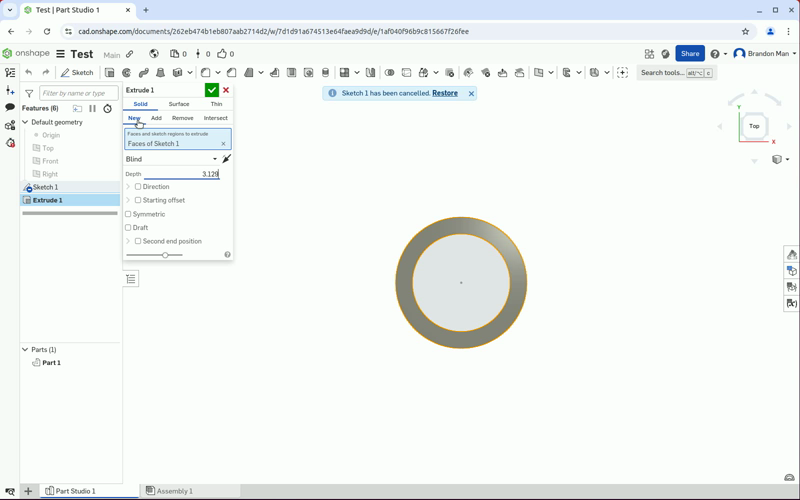
key(enter)
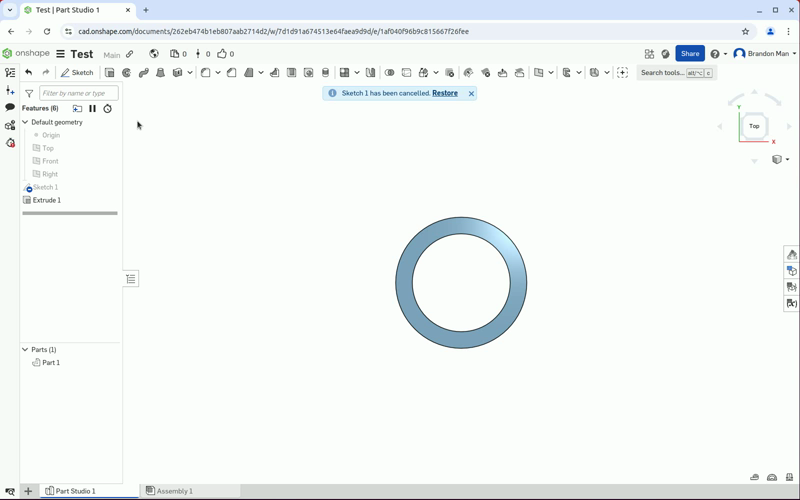
key(shift+h)
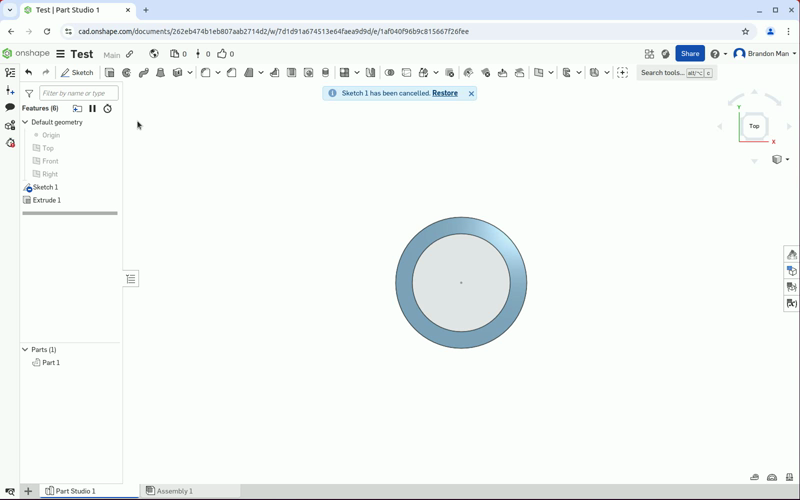
key(shift+h)
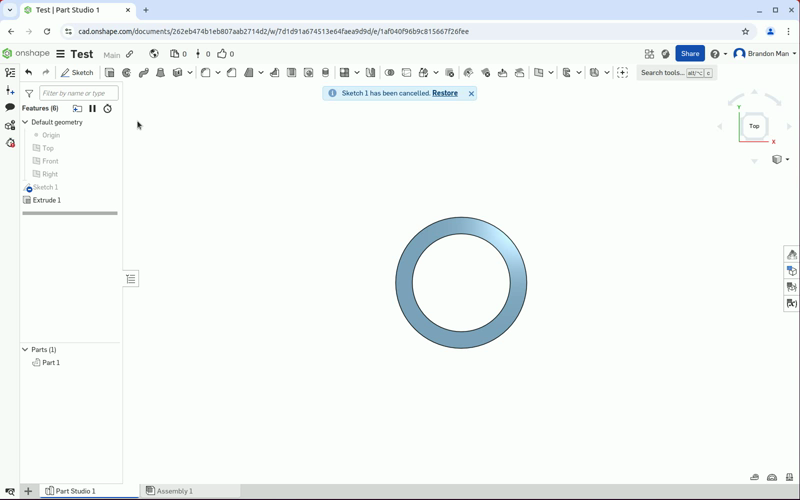
mouse_move(73, 189)
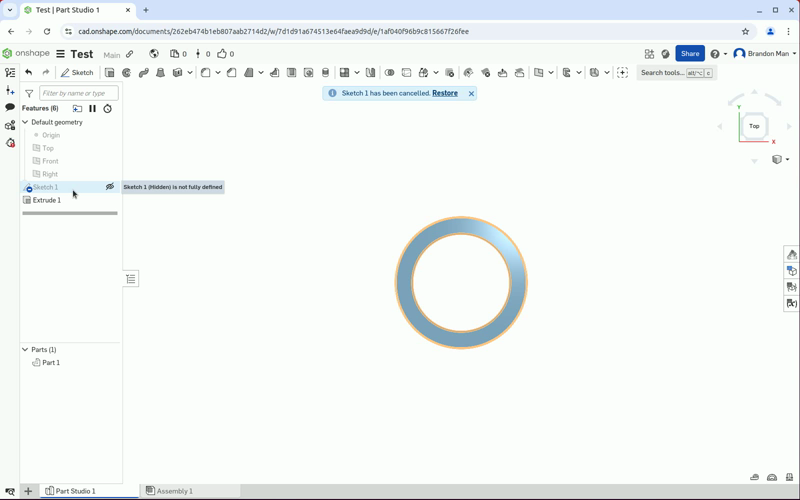
click(73, 189)
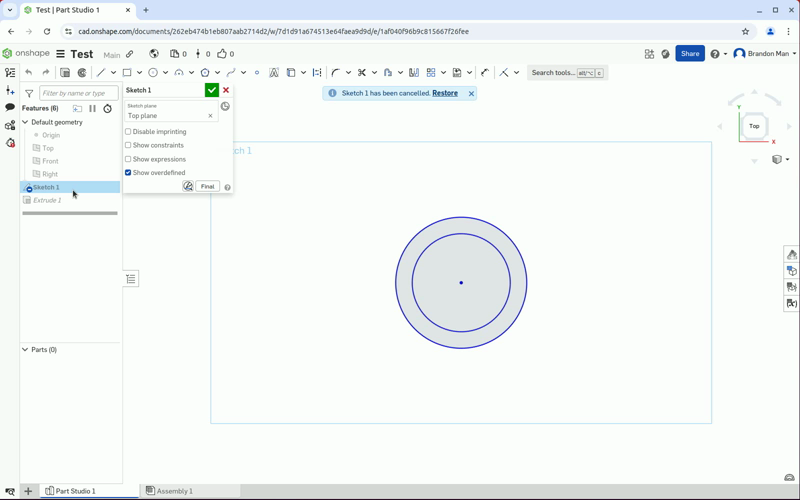
mouse_move(229, 92)
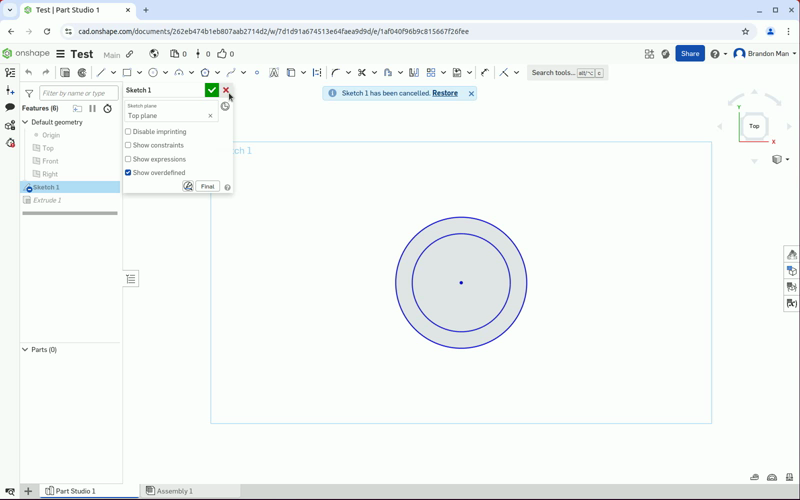
click(229, 92)
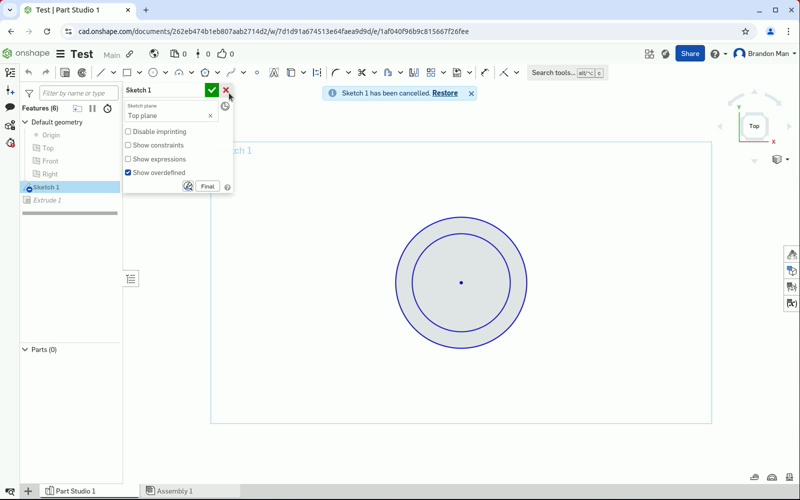
key(shift+s)
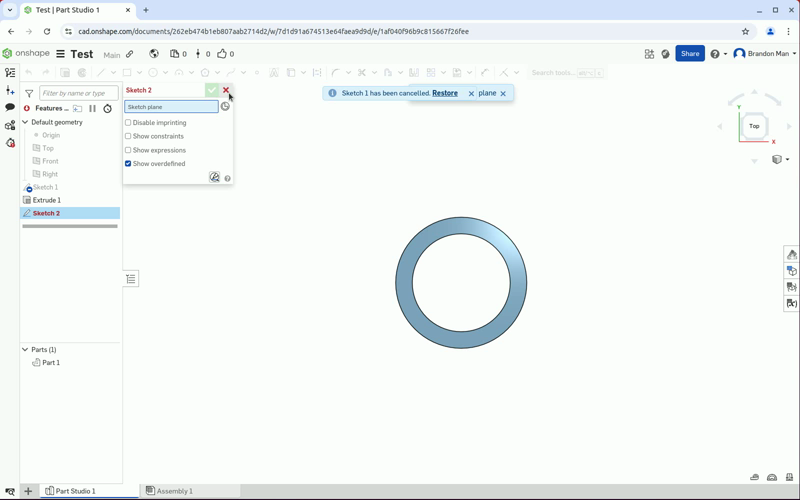
mouse_move(73, 150)
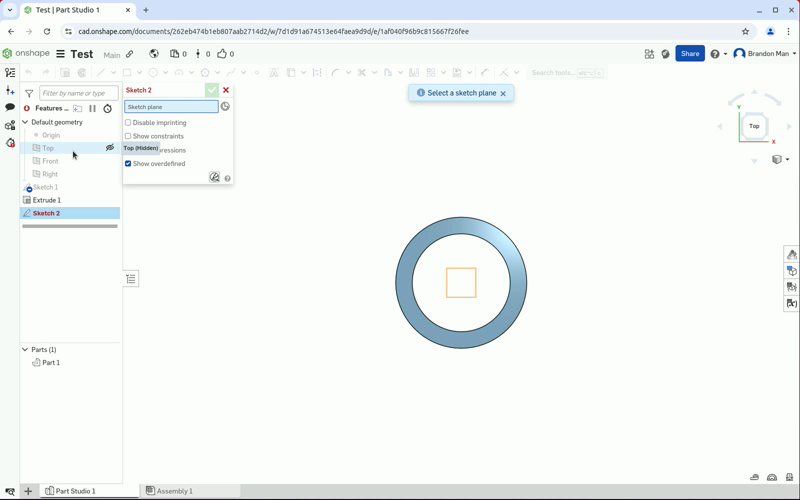
click(73, 150)
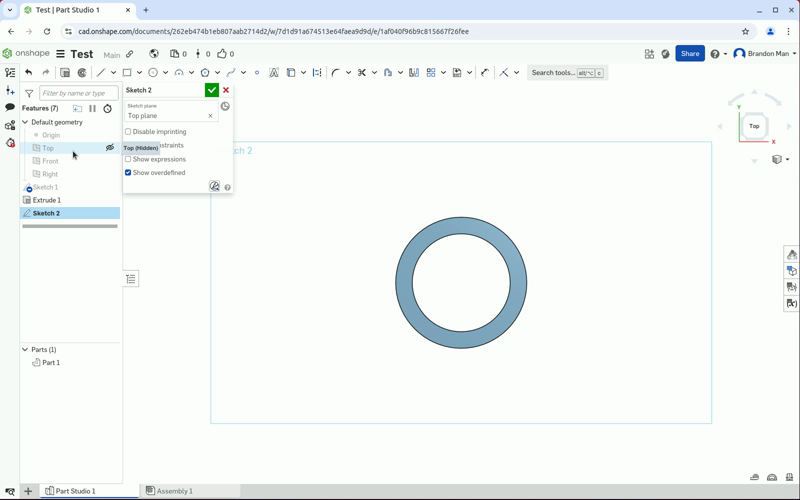
mouse_move(73, 352)
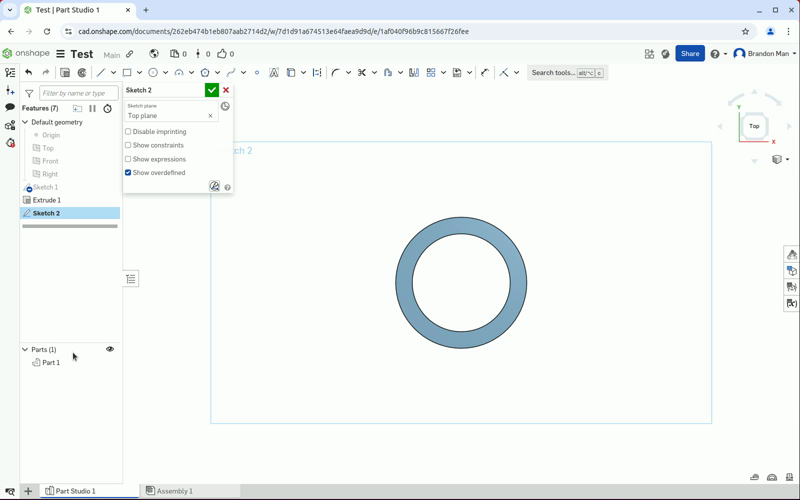
key(y)
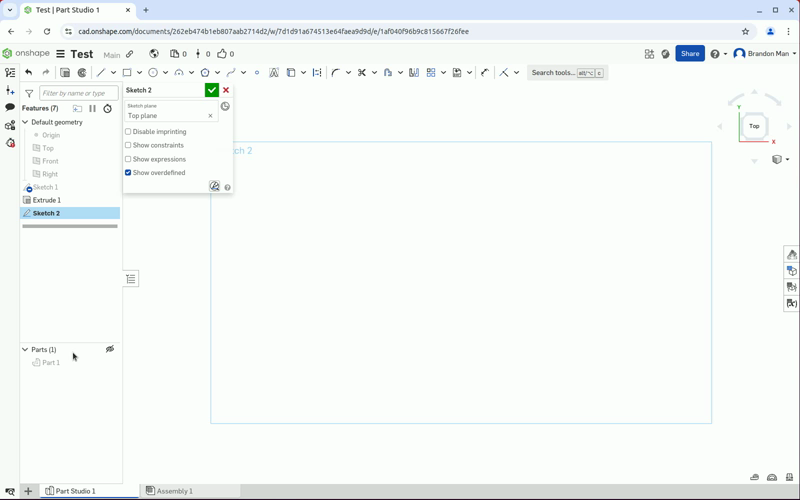
key(c)
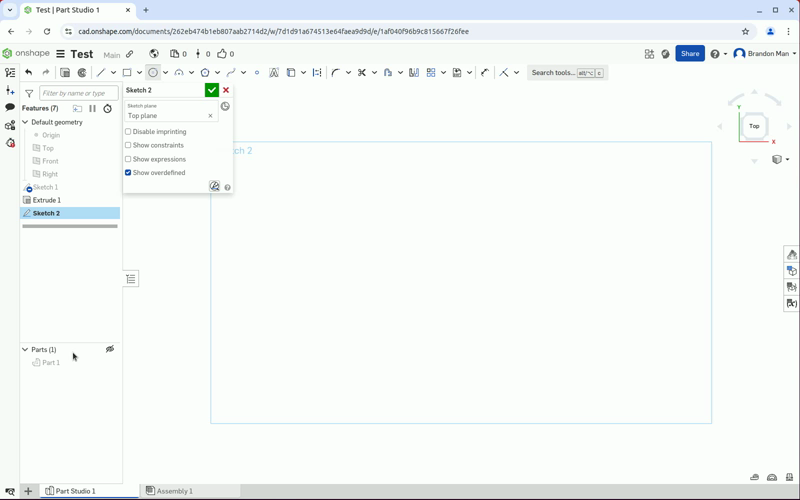
key_down(shift)
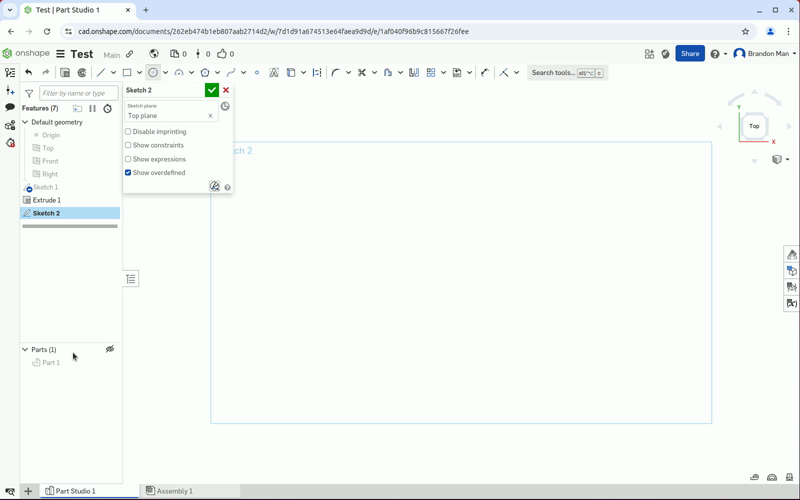
mouse_move(460, 282)
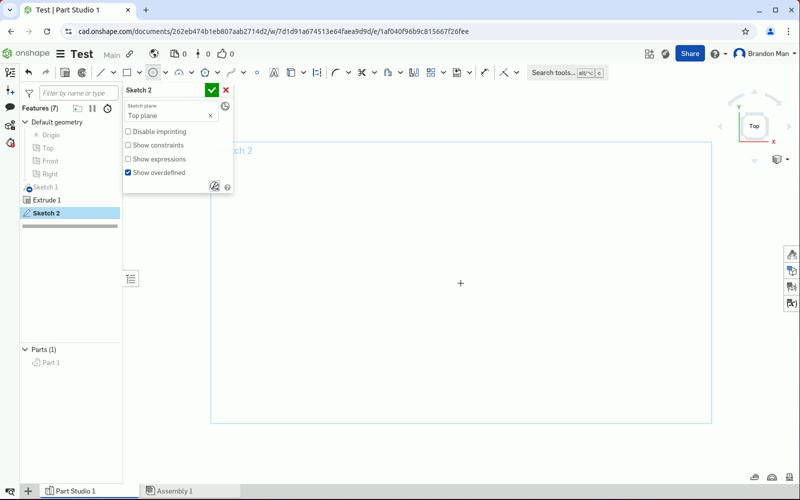
click(460, 282)
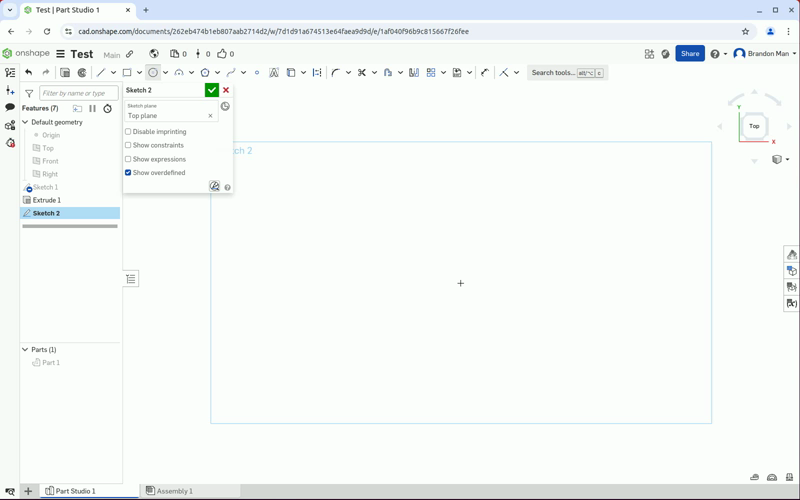
key_up(shift)
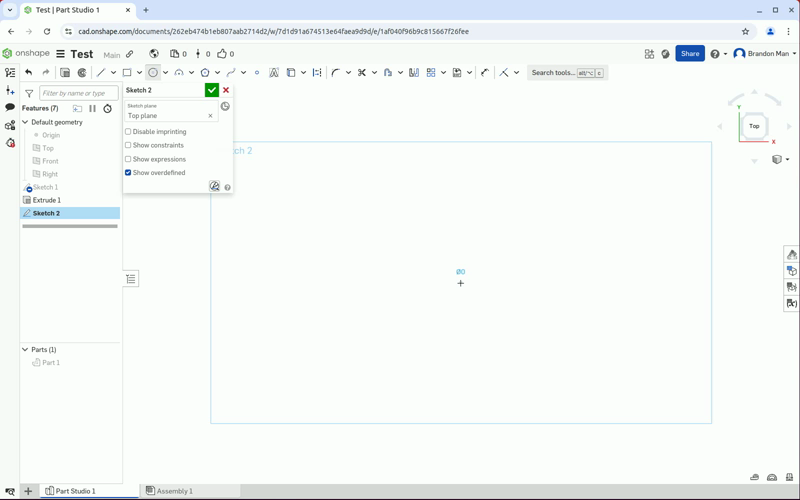
mouse_move(510, 282)
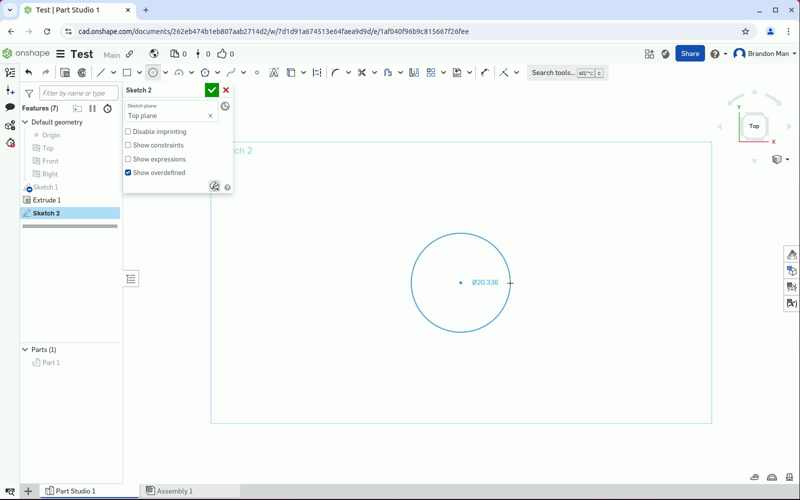
click(510, 282)
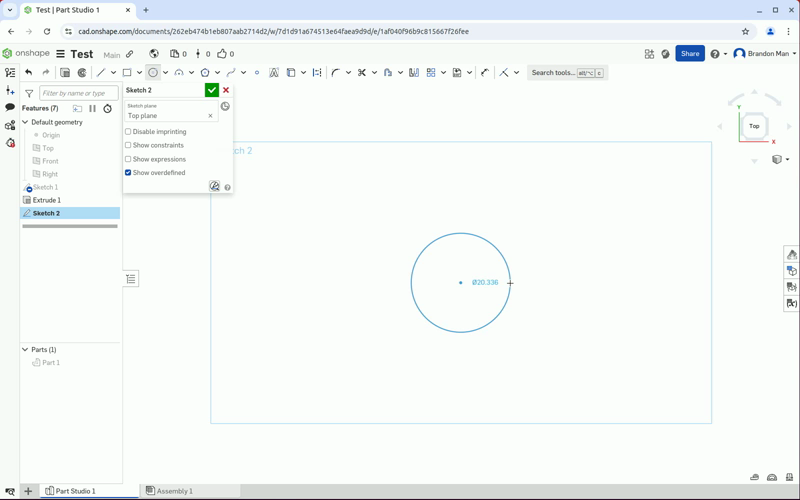
key(esc)
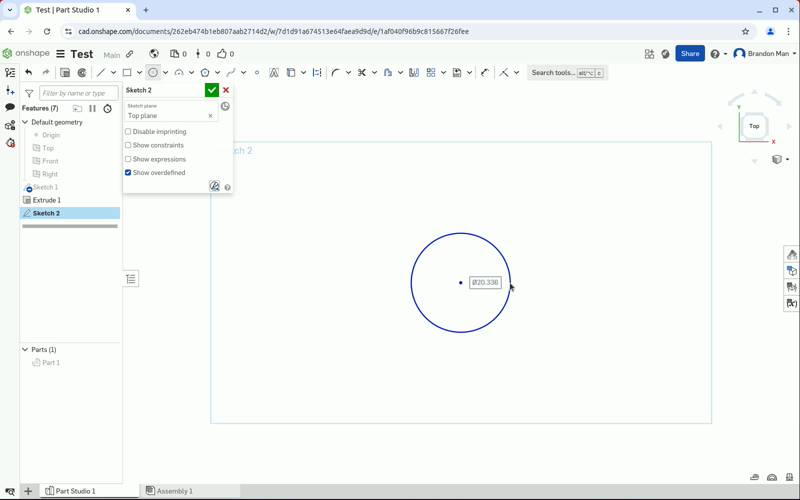
key(c)
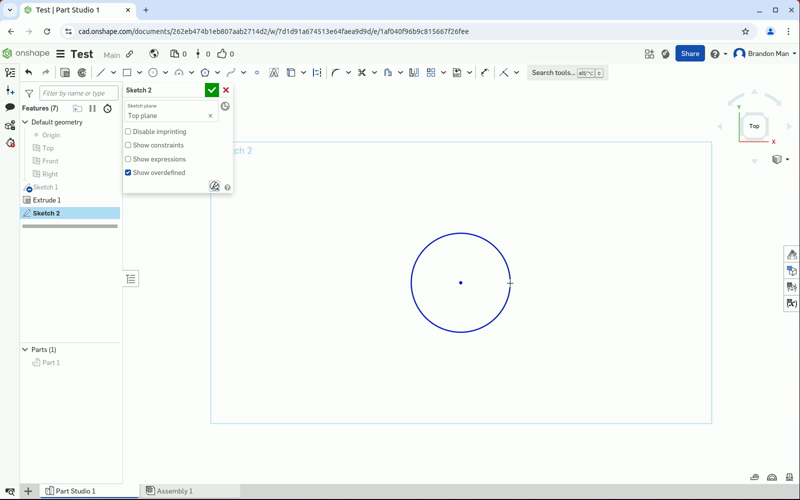
key_down(shift)
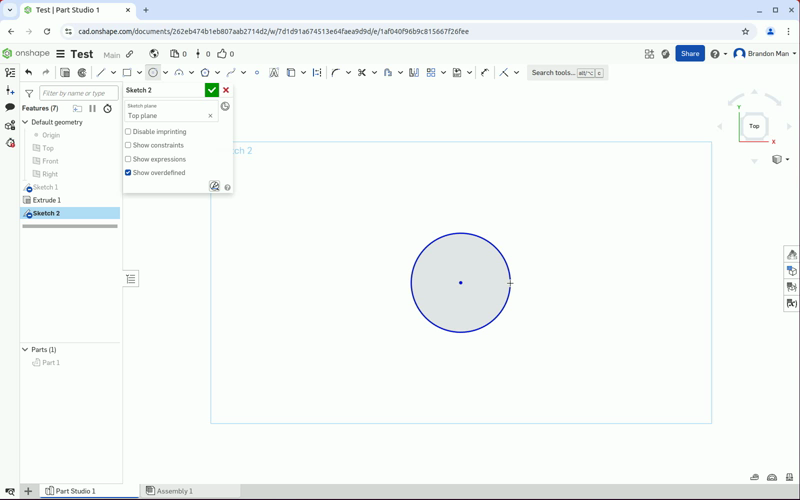
mouse_move(460, 282)
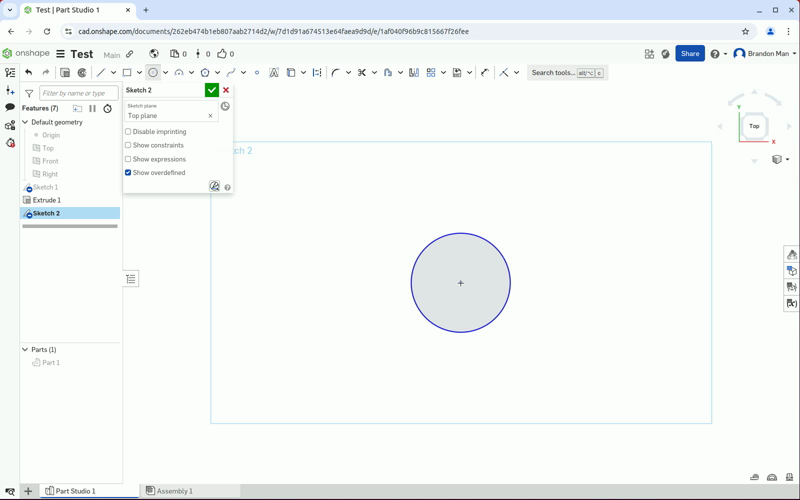
click(460, 282)
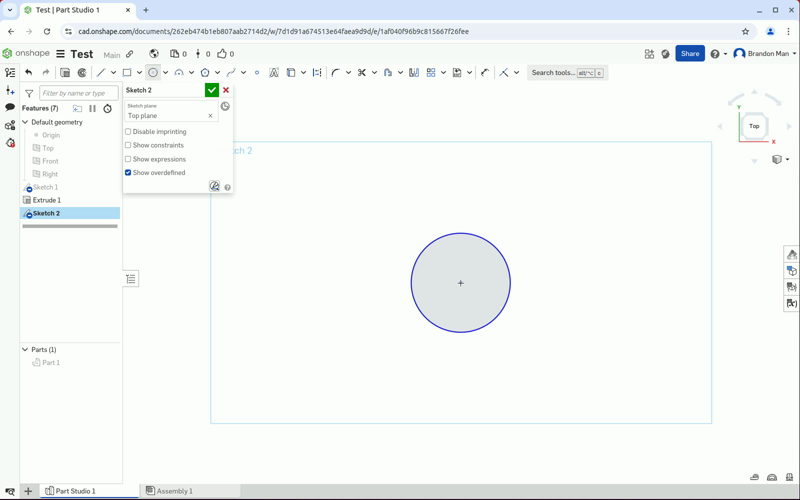
key_up(shift)
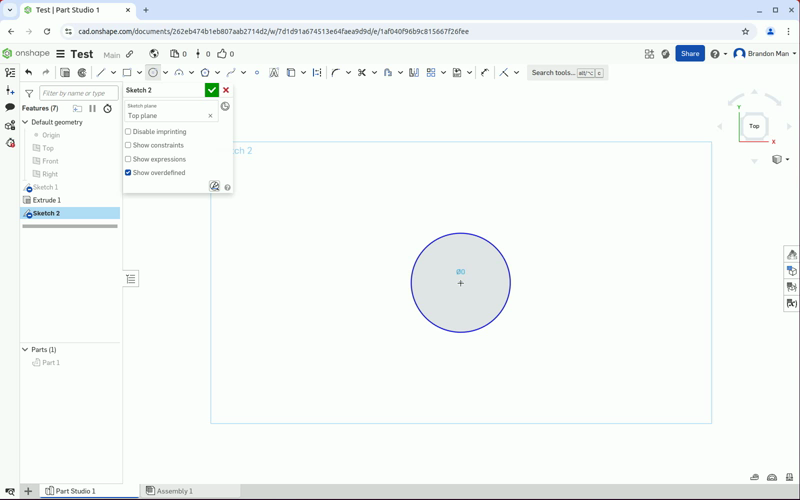
mouse_move(501, 282)
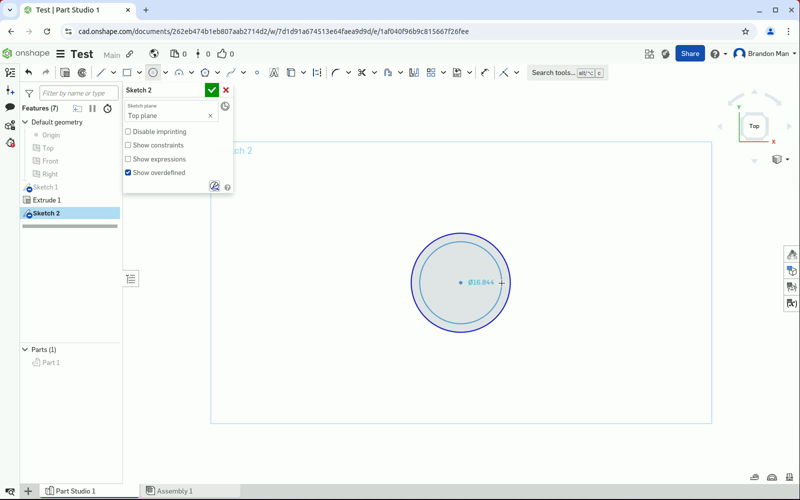
click(501, 282)
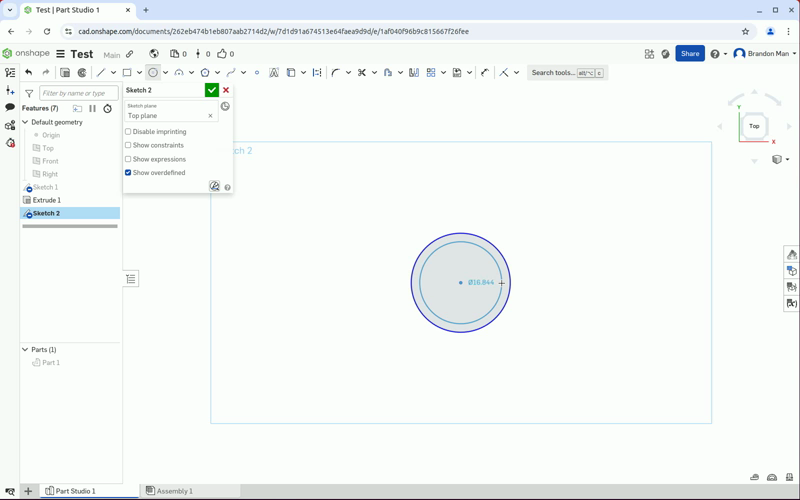
key(esc)
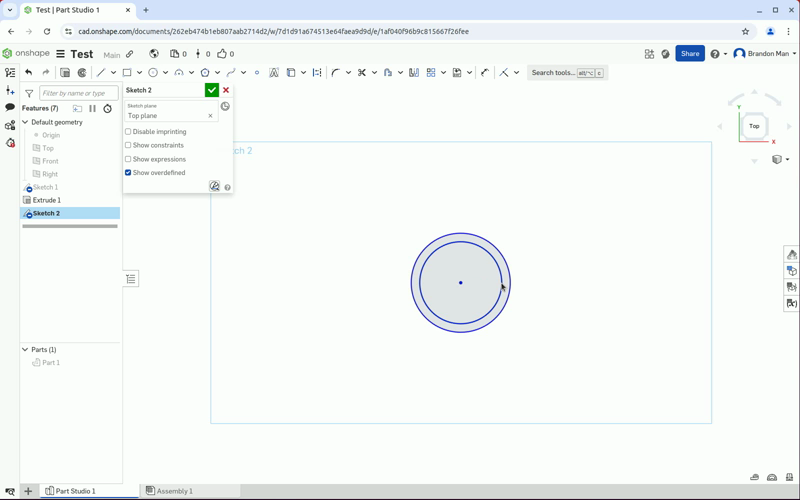
mouse_move(505, 298)
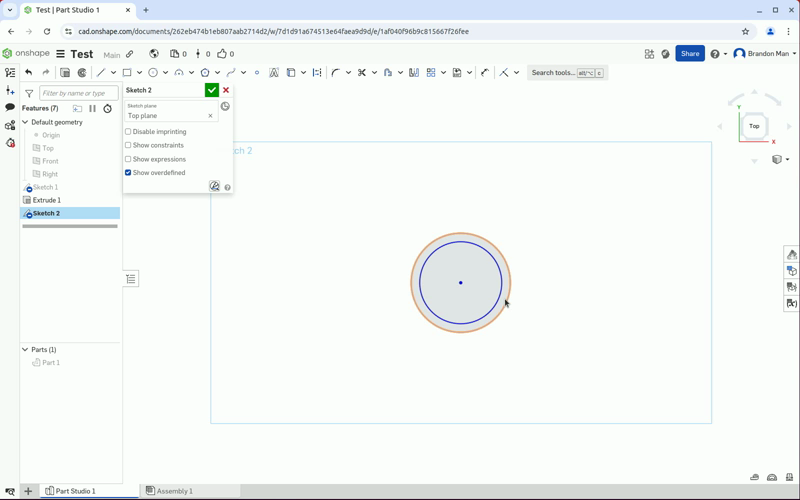
click(505, 298)
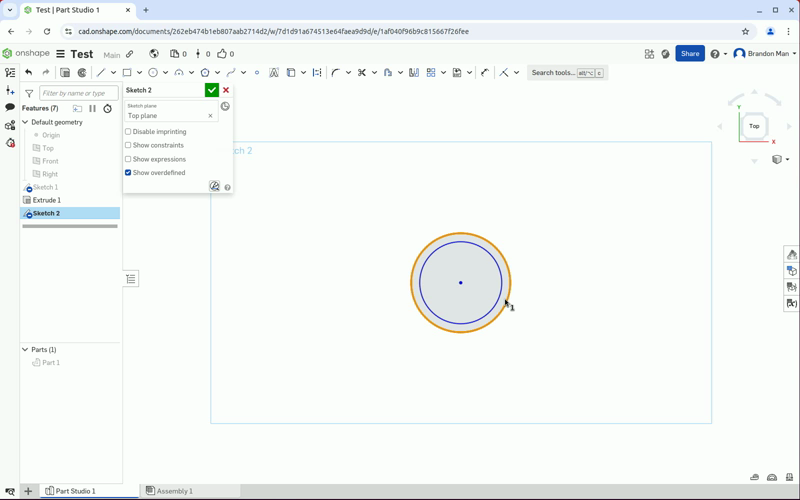
mouse_move(73, 352)
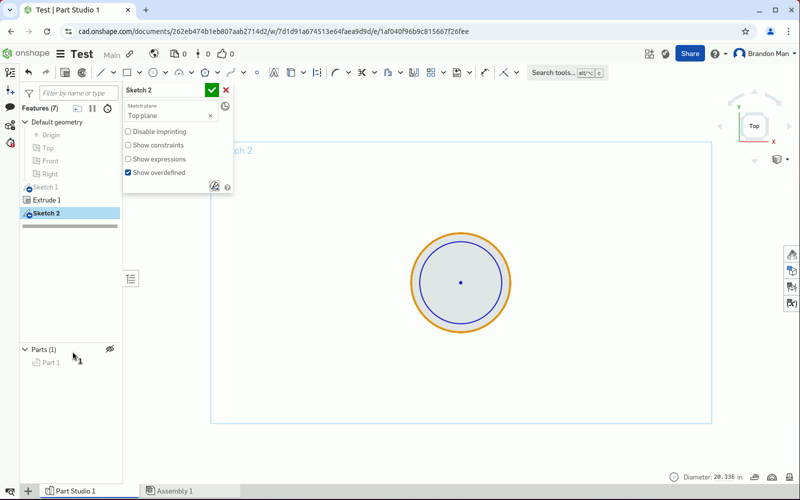
key(shift+y)
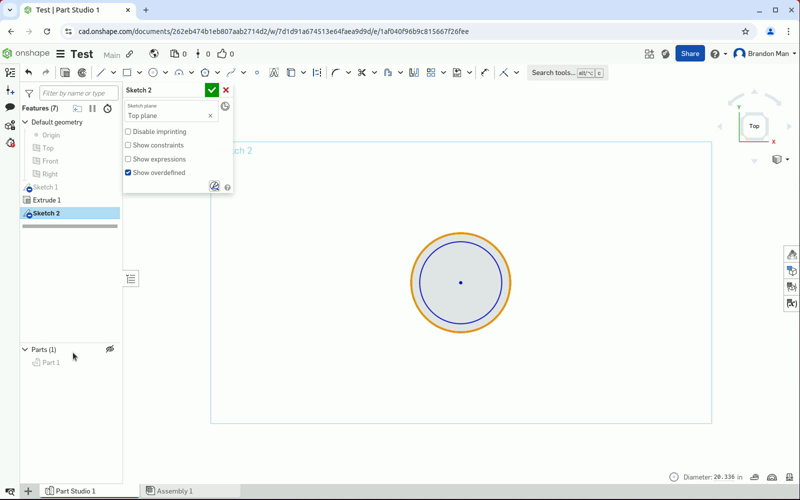
key(shift+e)
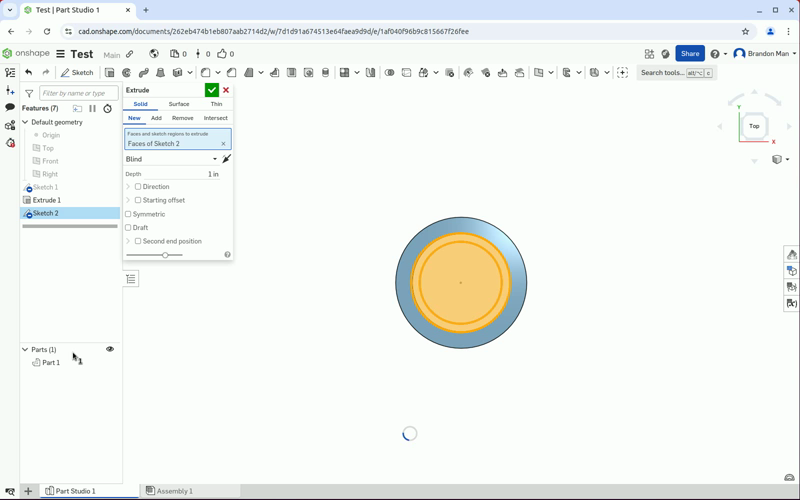
mouse_move(143, 106)
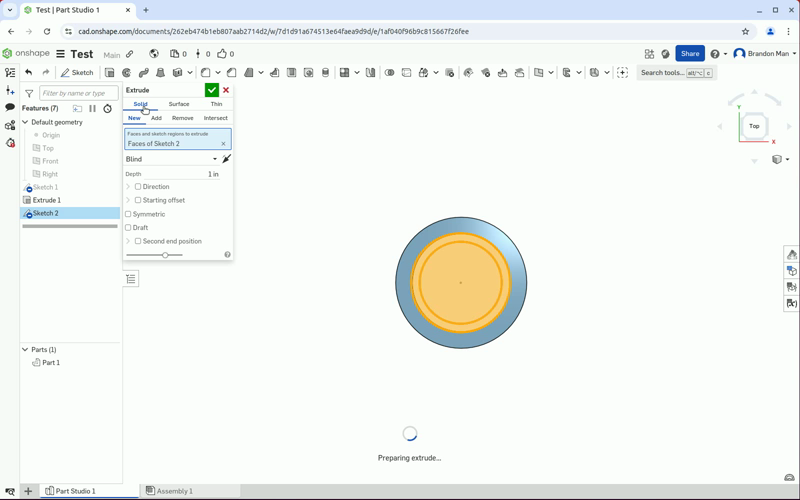
click(143, 106)
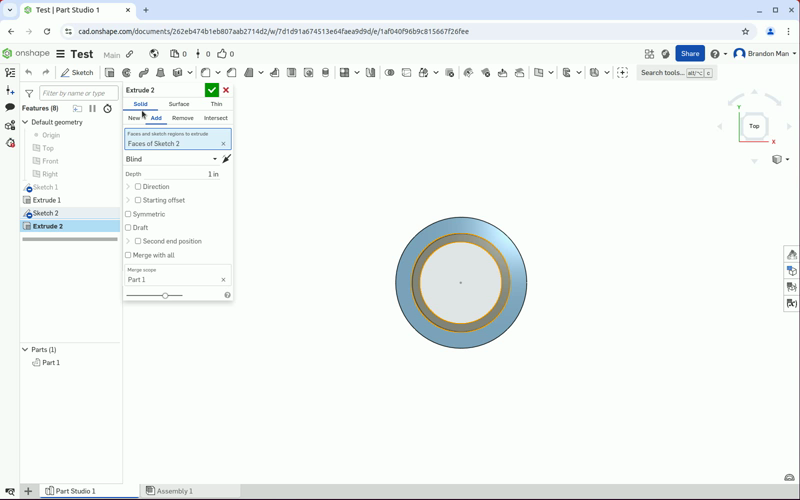
mouse_move(137, 120)
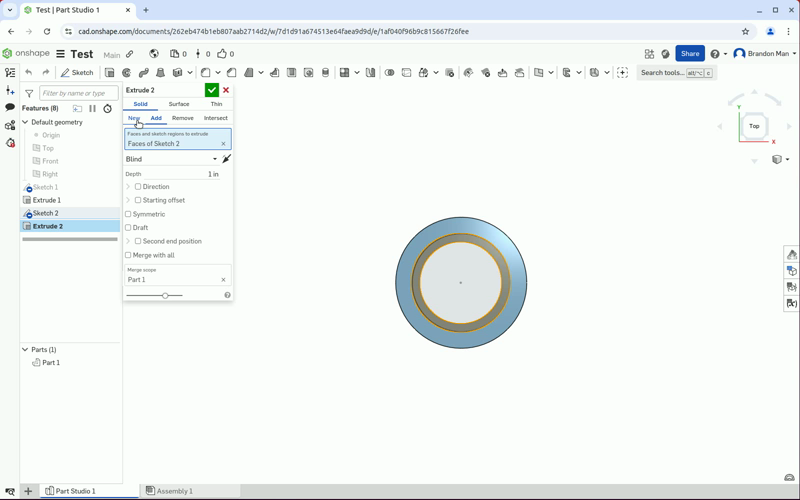
click(137, 120)
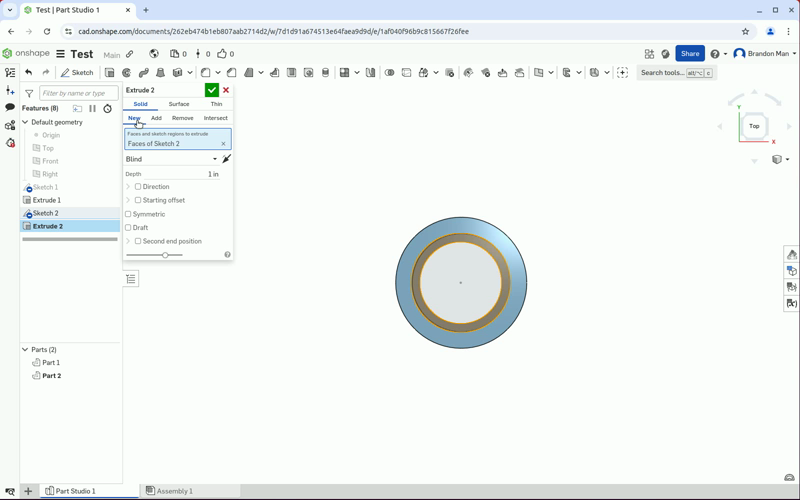
key(tab, 4)
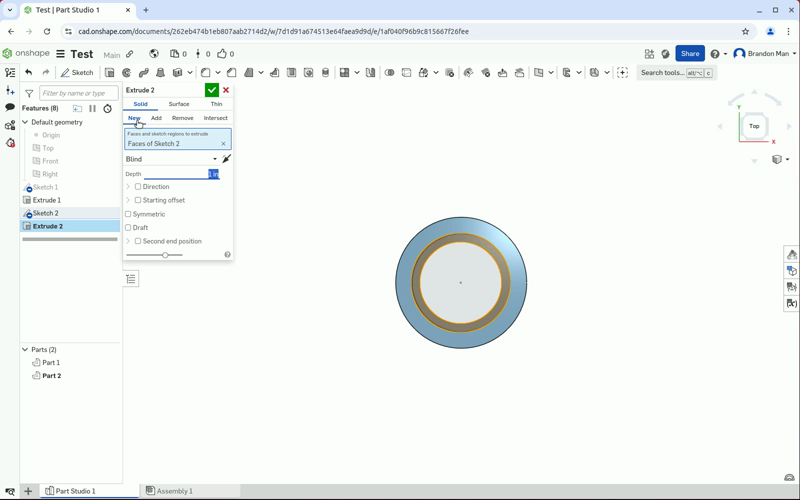
text(23.108)
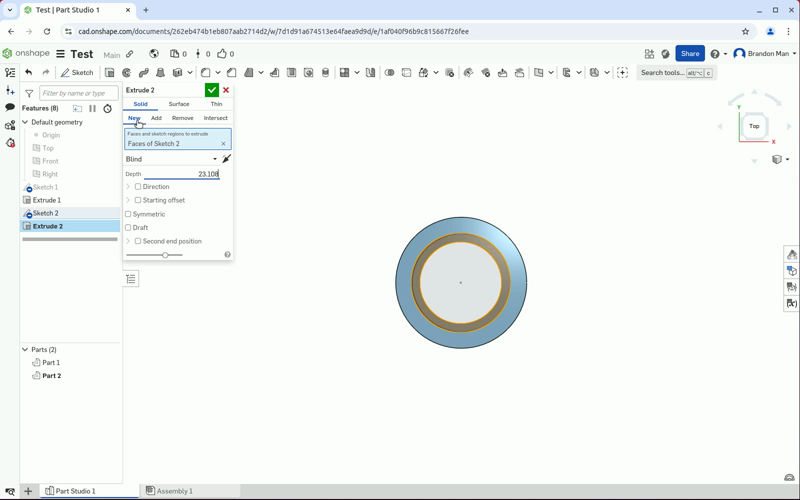
key(enter)
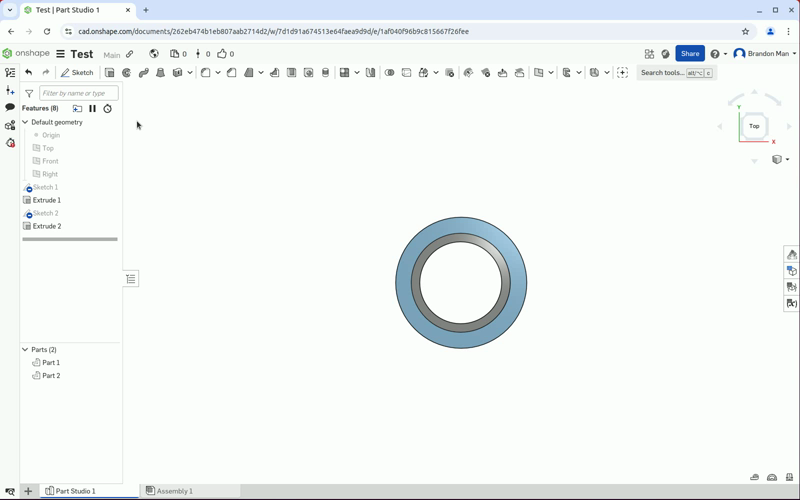
key(shift+h)
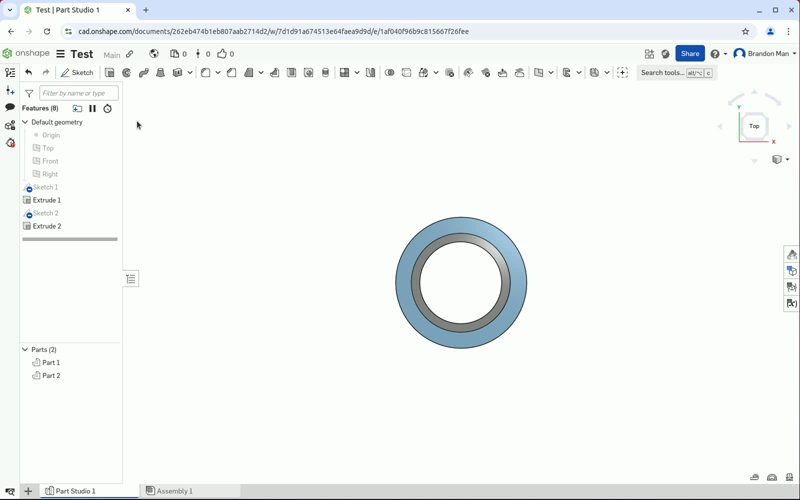
key(shift+h)
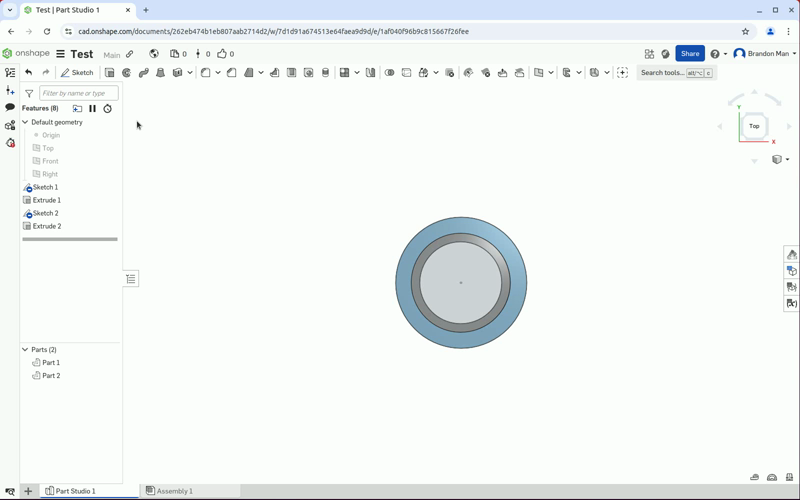
key(shift+7)
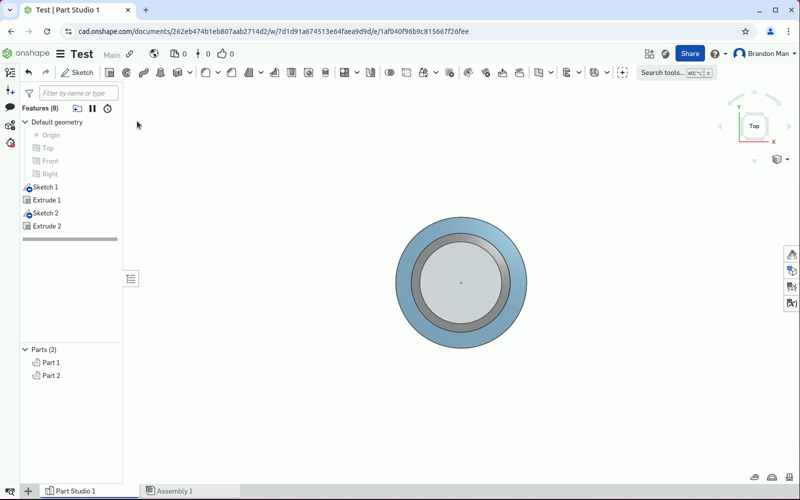
key(up, 3)
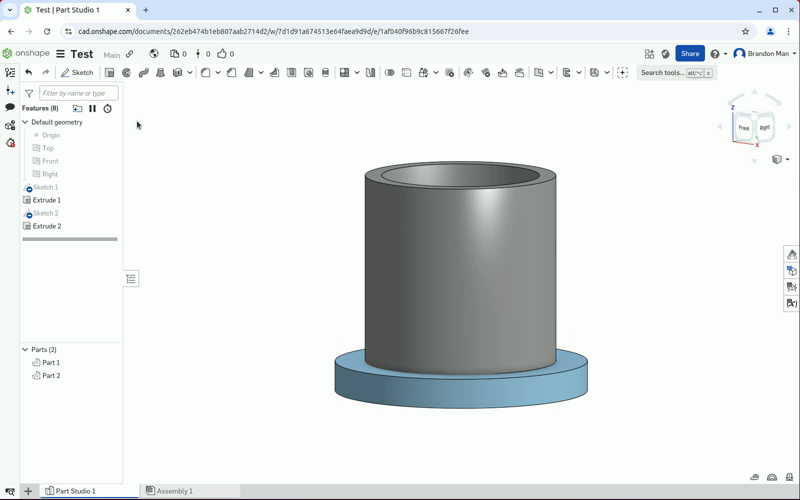
key(left, 3)
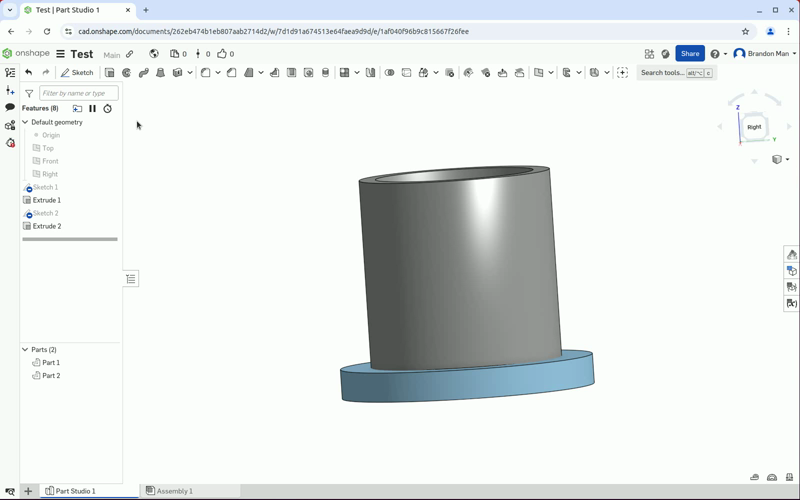
key(right, 3)
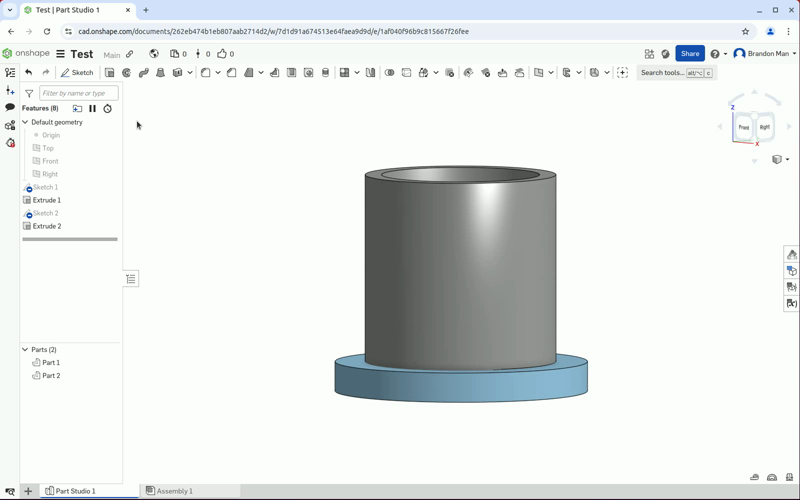
key(down, 3)
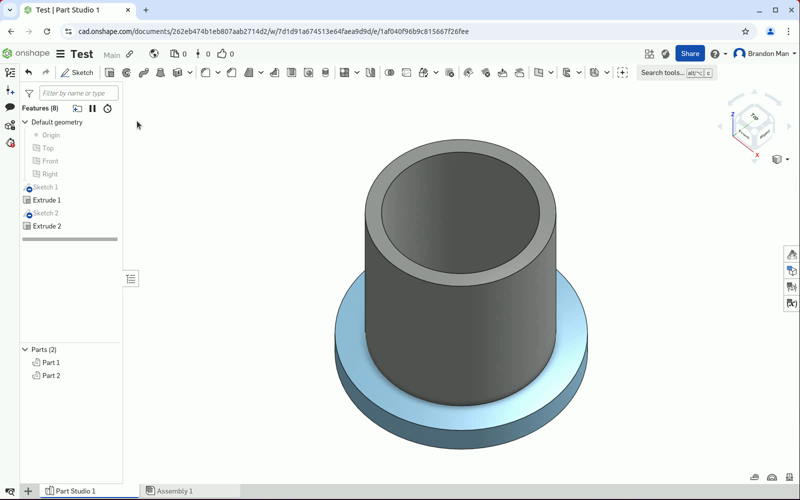
mouse_move(73, 189)
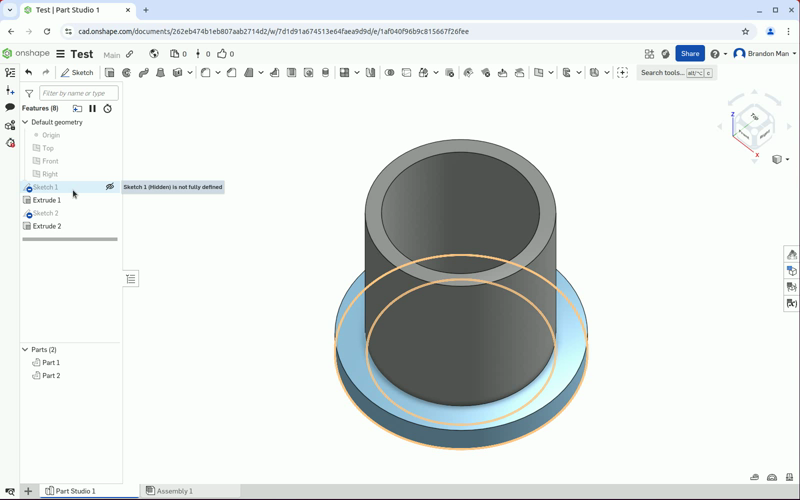
click(73, 189)